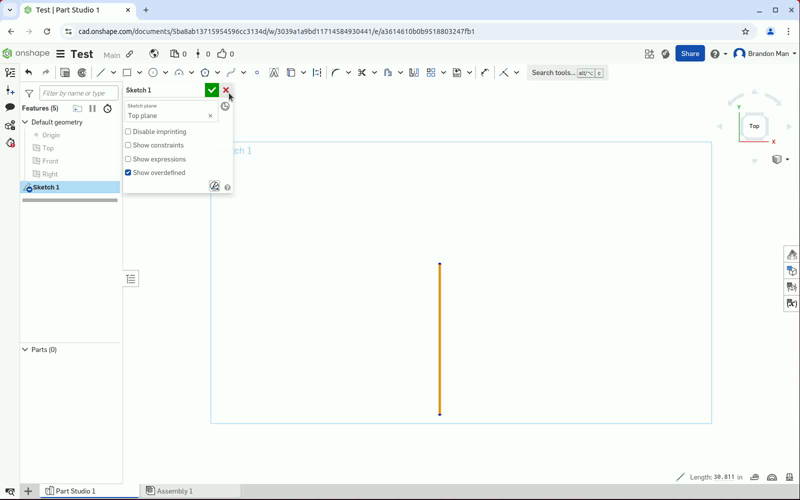
key(shift+h)
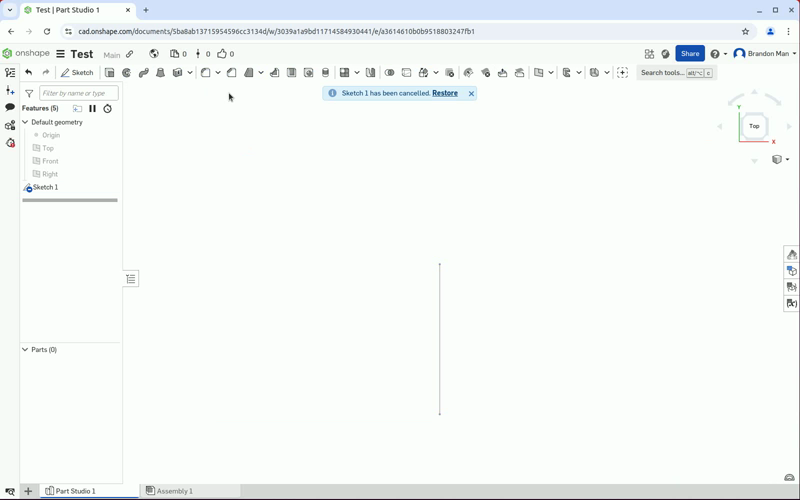
key(shift+s)
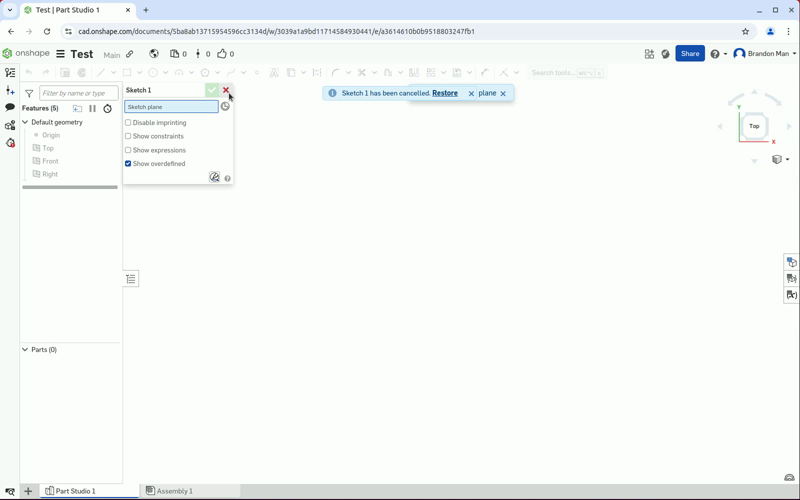
mouse_move(73, 150)
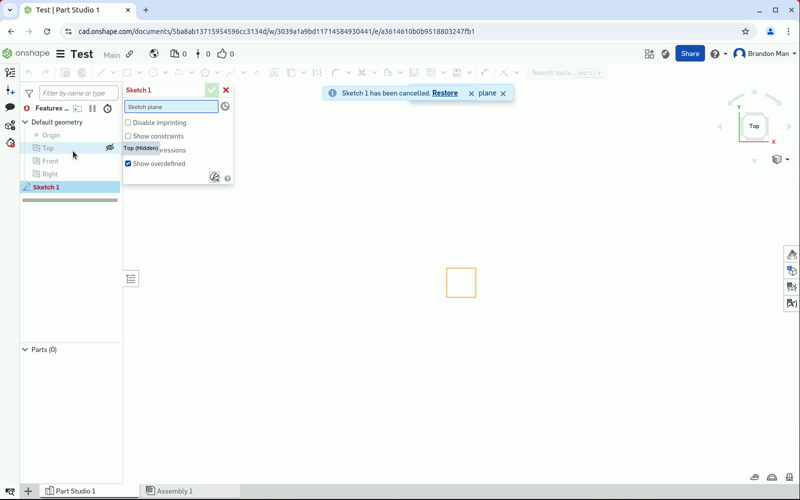
click(73, 150)
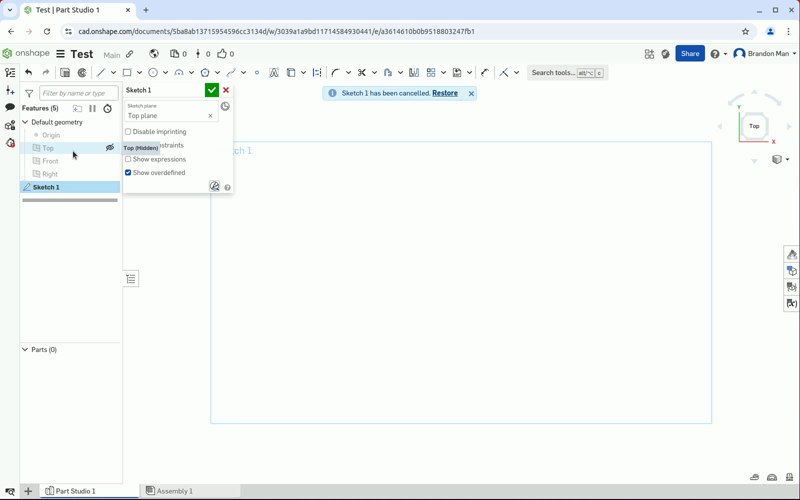
mouse_move(73, 352)
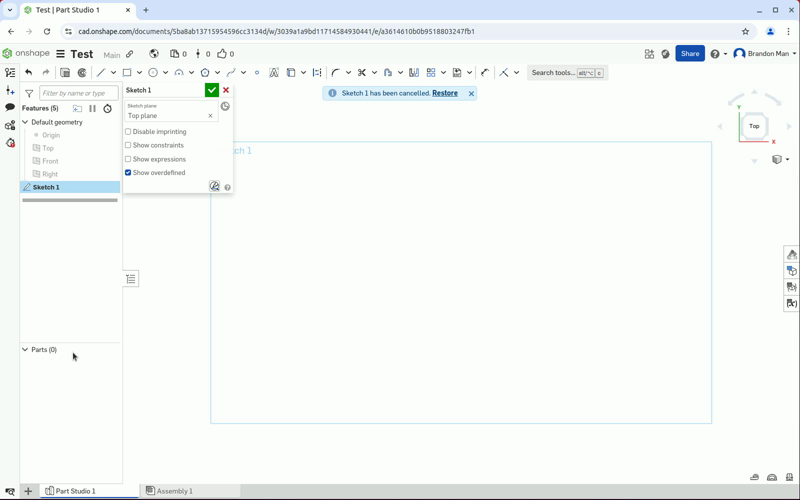
key(y)
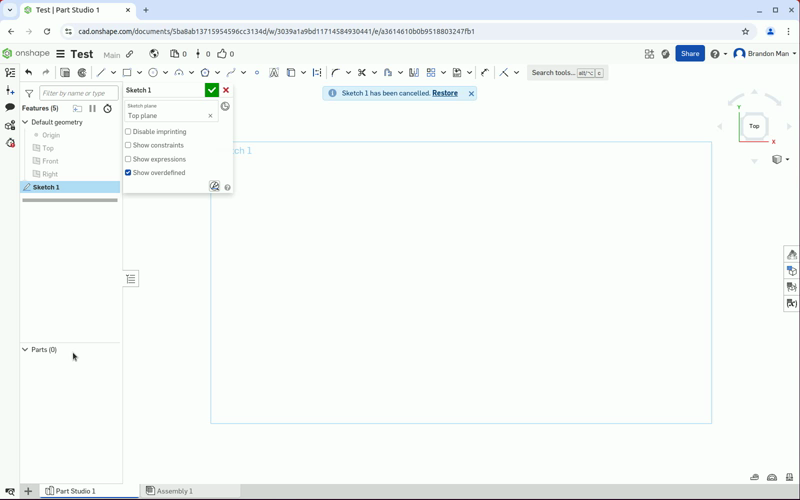
key(c)
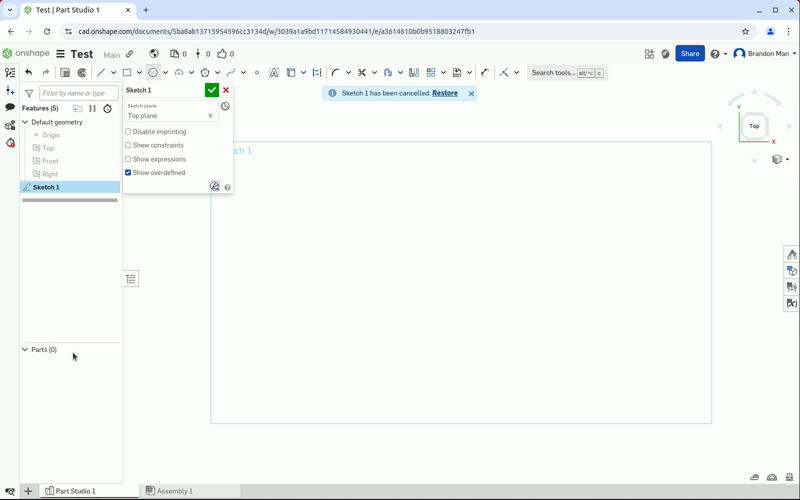
key_down(shift)
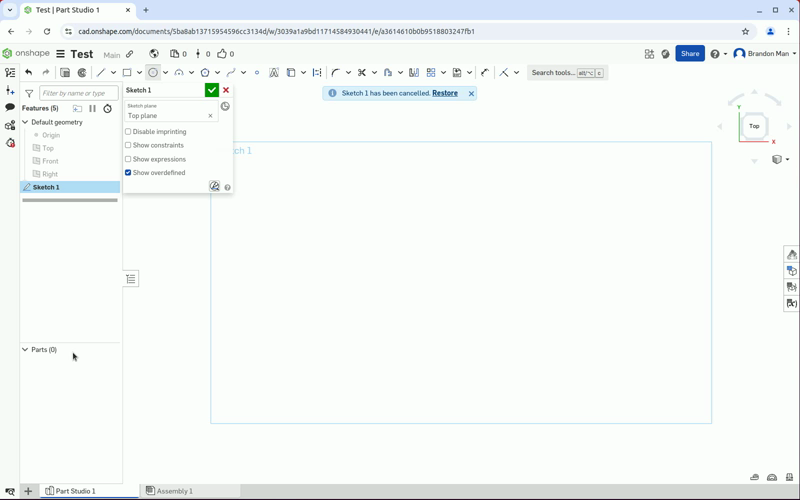
mouse_move(460, 282)
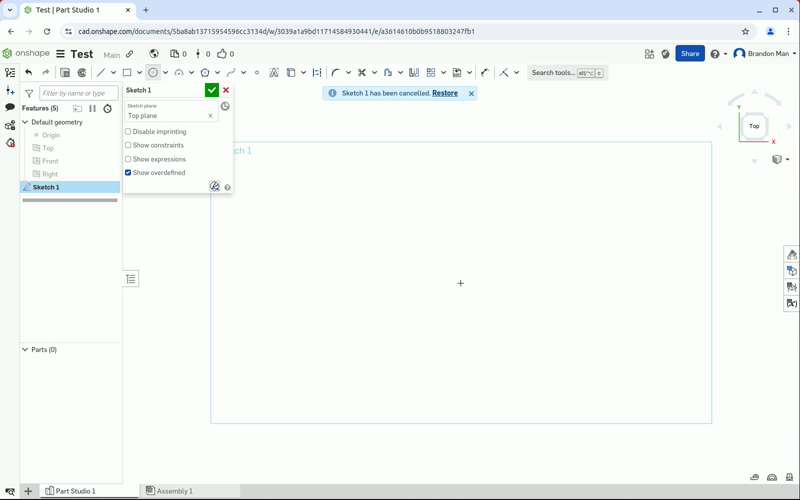
click(460, 282)
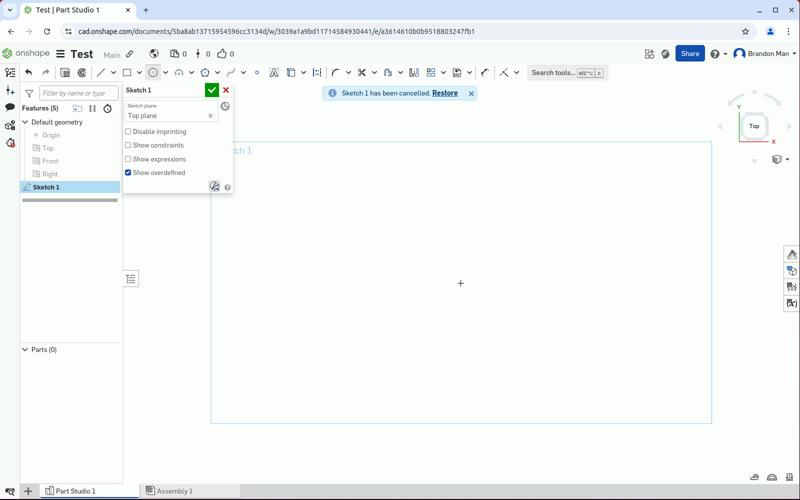
key_up(shift)
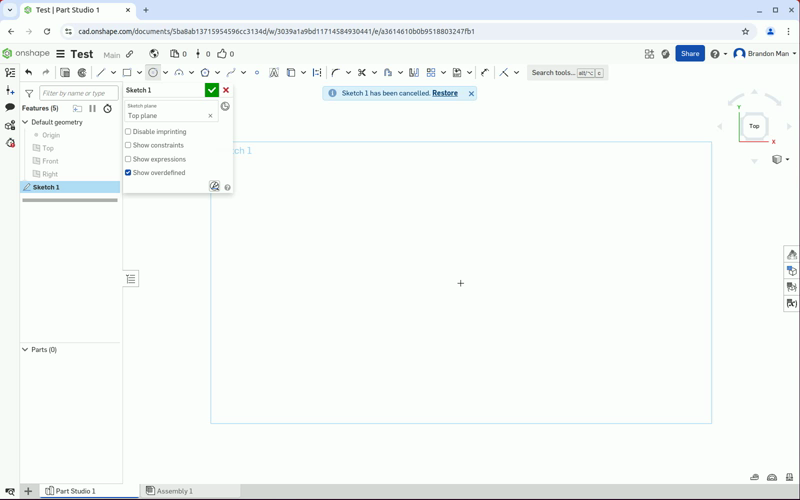
mouse_move(505, 282)
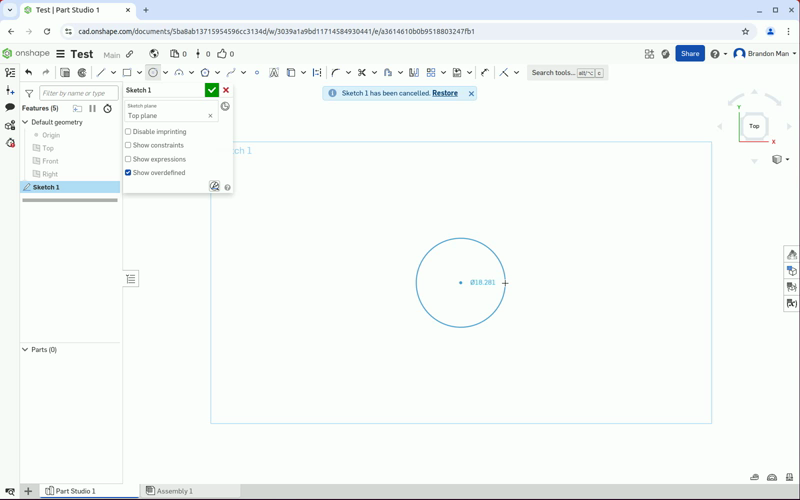
click(505, 282)
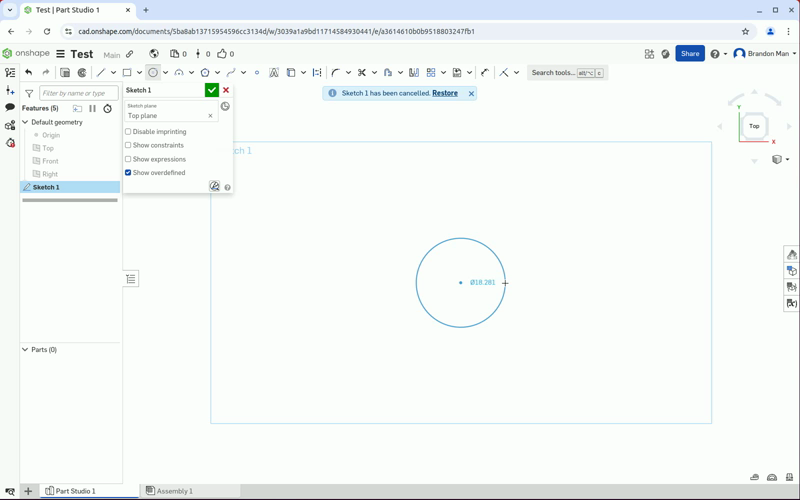
key(esc)
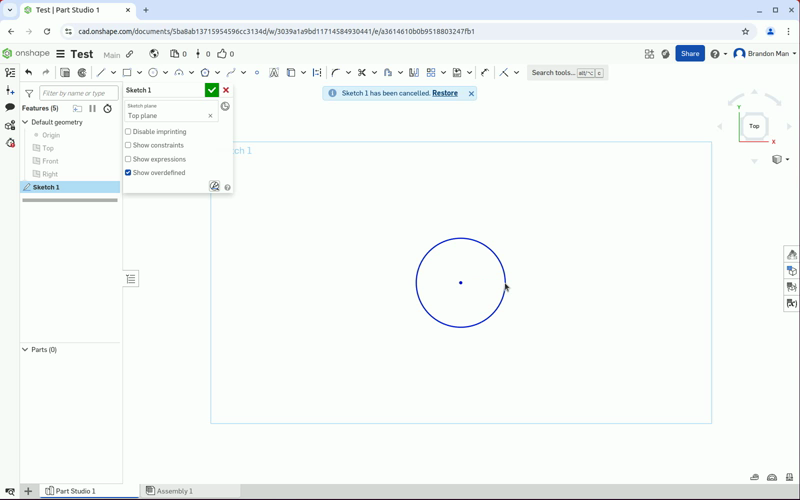
mouse_move(456, 291)
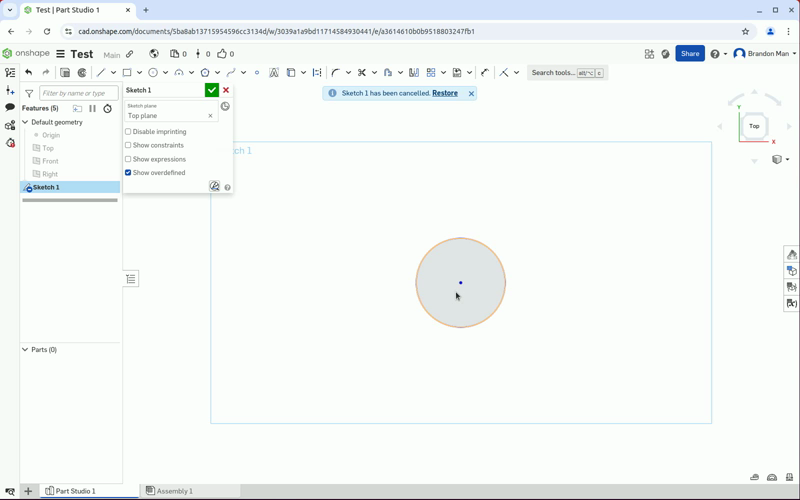
click(456, 291)
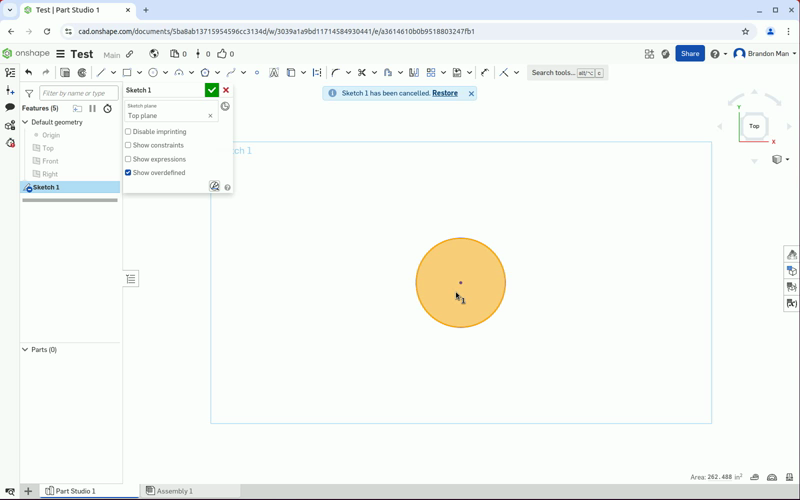
mouse_move(73, 352)
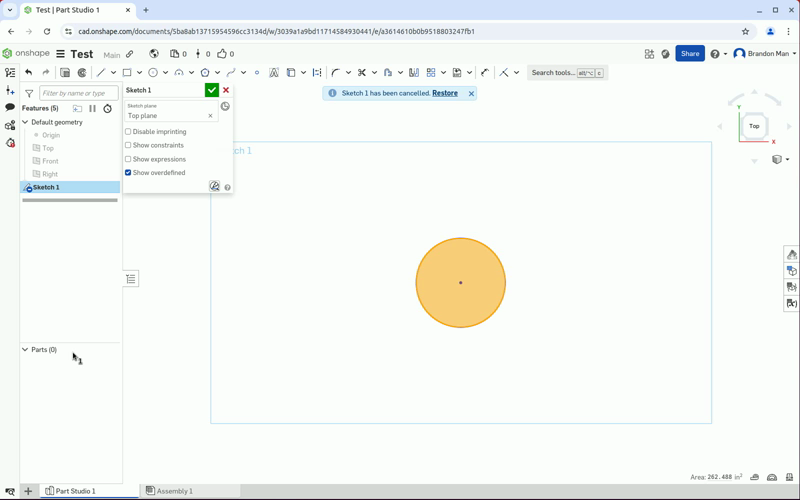
key(shift+y)
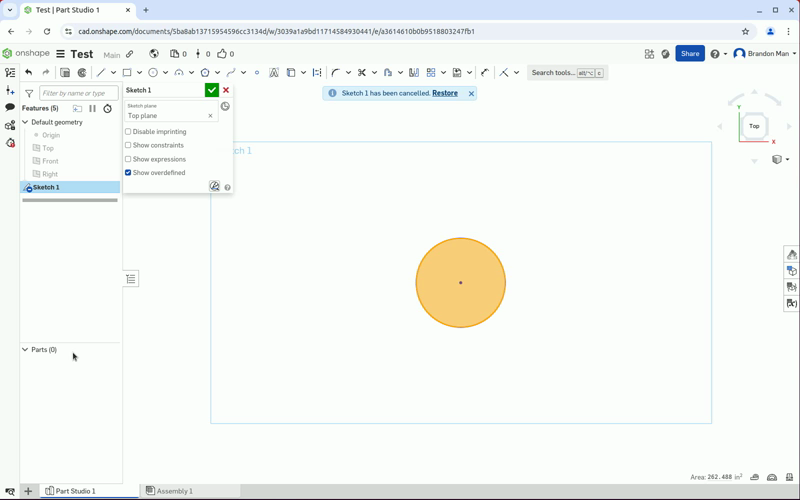
key(shift+e)
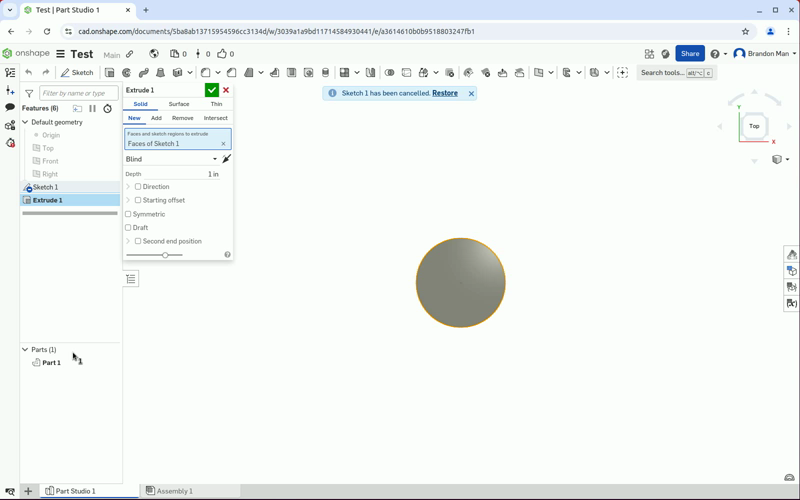
mouse_move(143, 106)
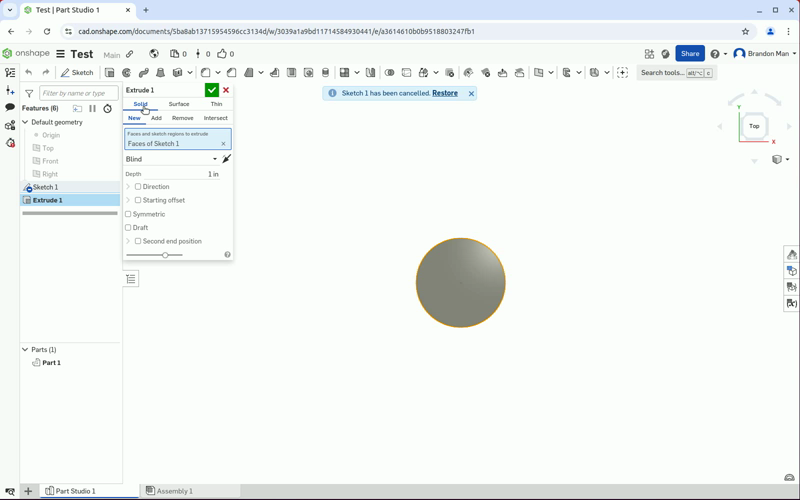
click(143, 106)
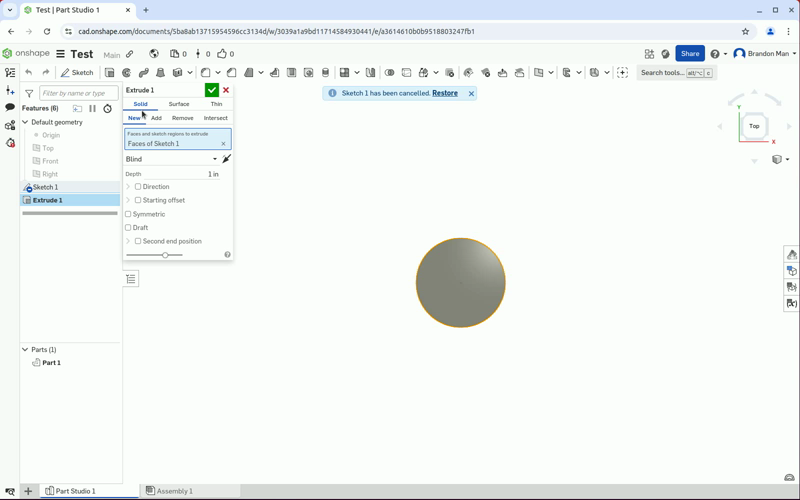
mouse_move(137, 120)
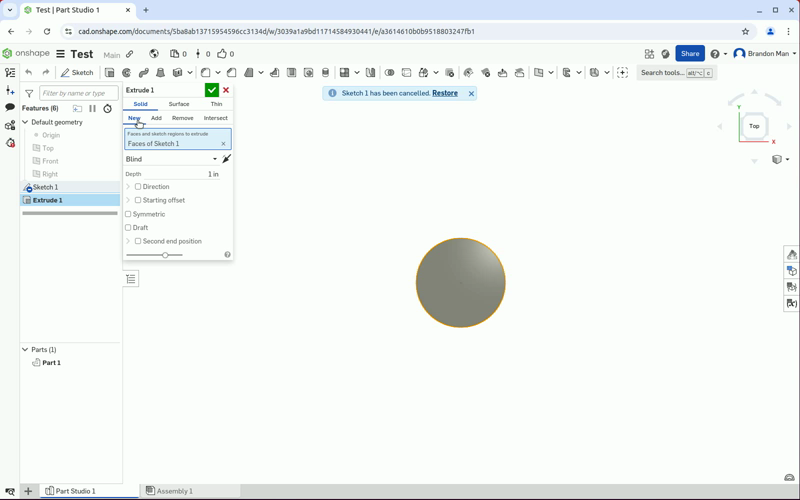
click(137, 120)
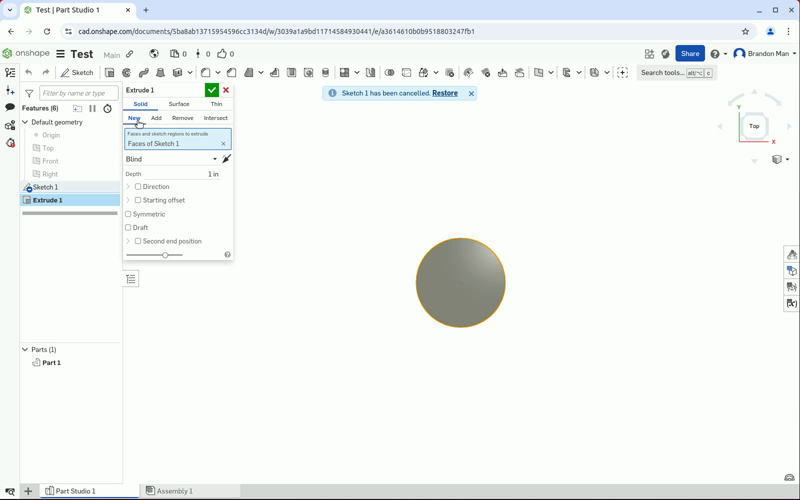
key(tab, 4)
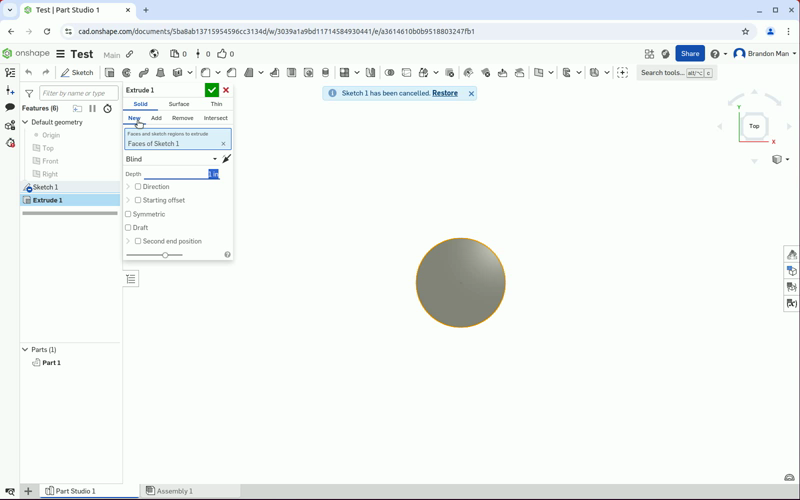
text(4.333)
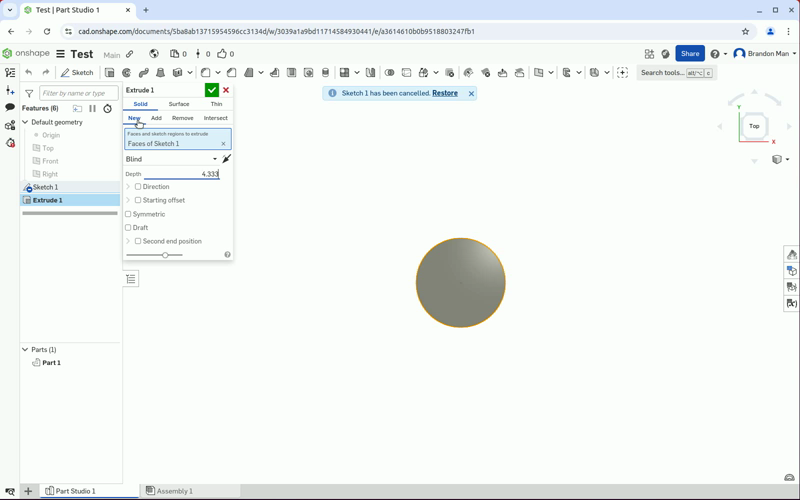
key(enter)
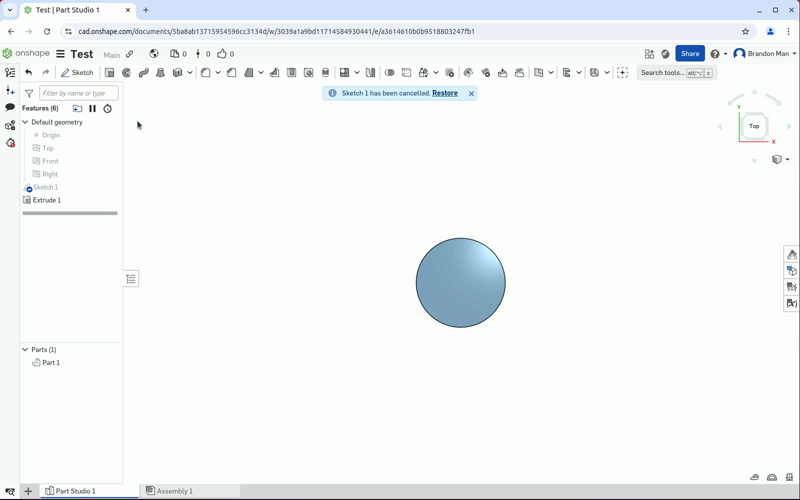
key(shift+h)
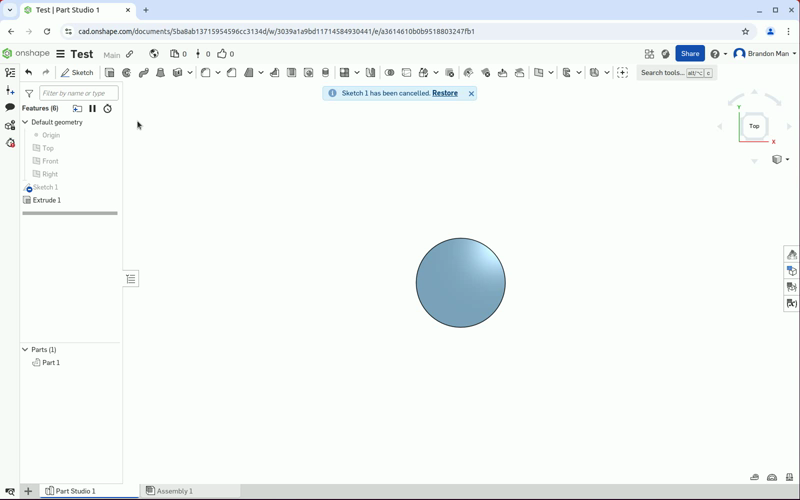
key(shift+h)
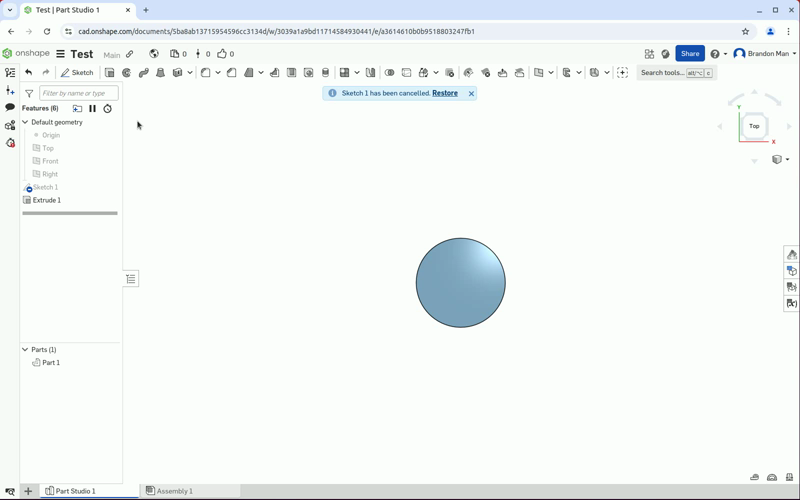
mouse_move(73, 189)
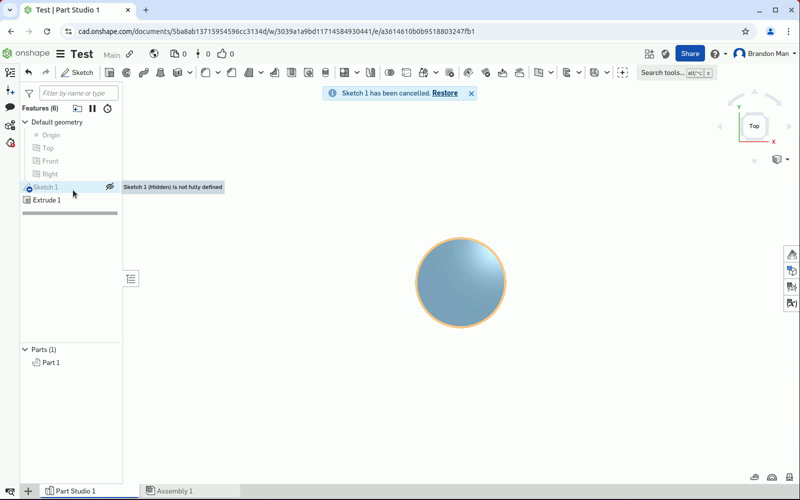
click(73, 189)
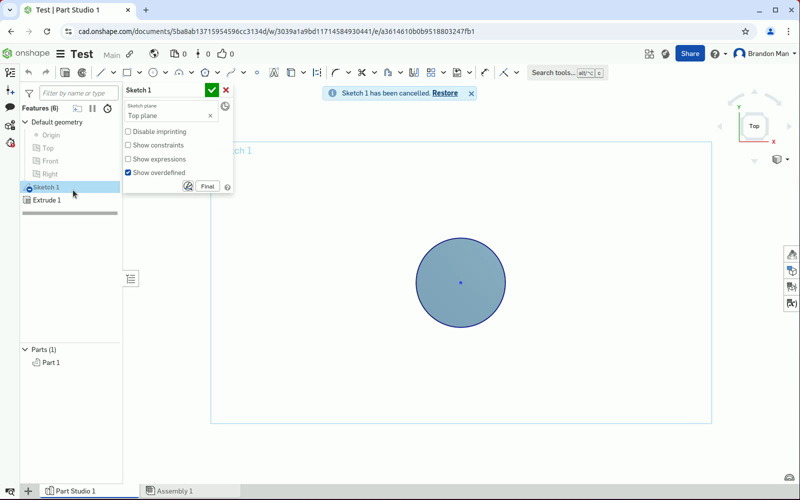
mouse_move(229, 92)
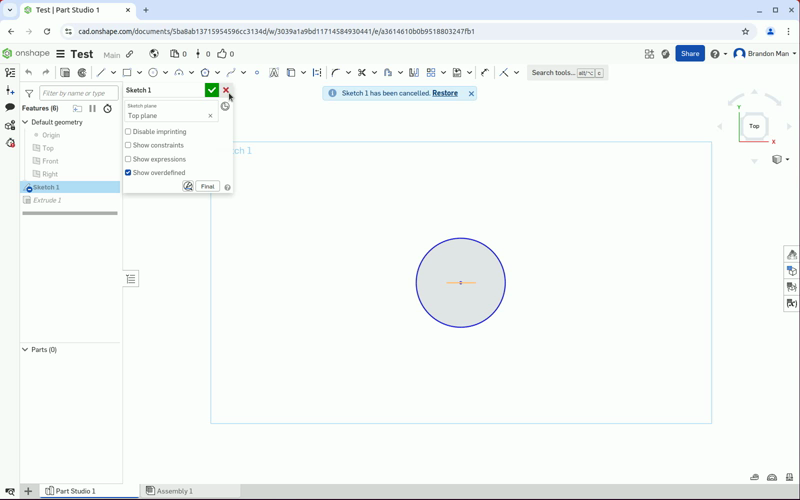
click(229, 92)
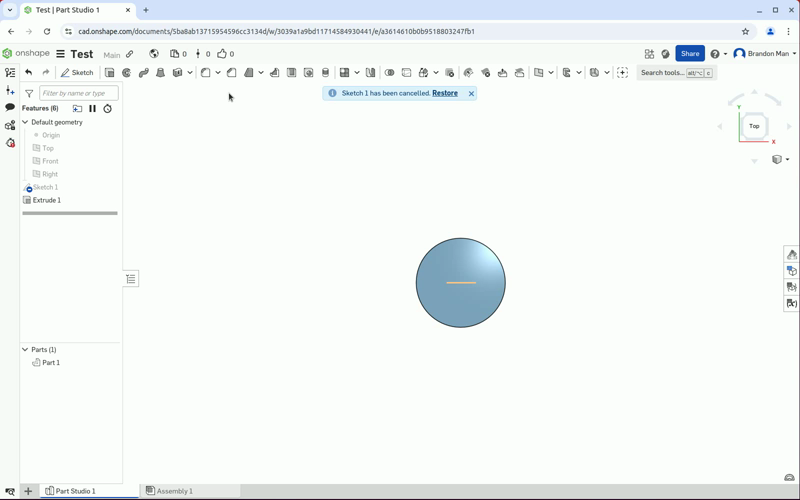
mouse_move(541, 75)
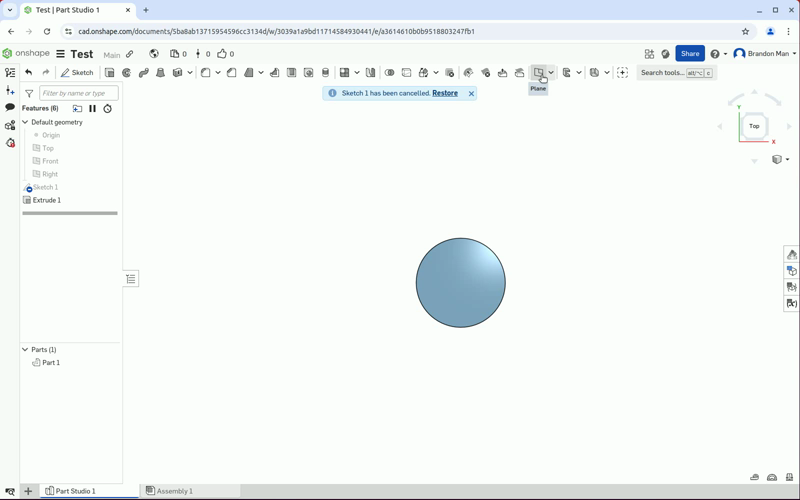
click(541, 75)
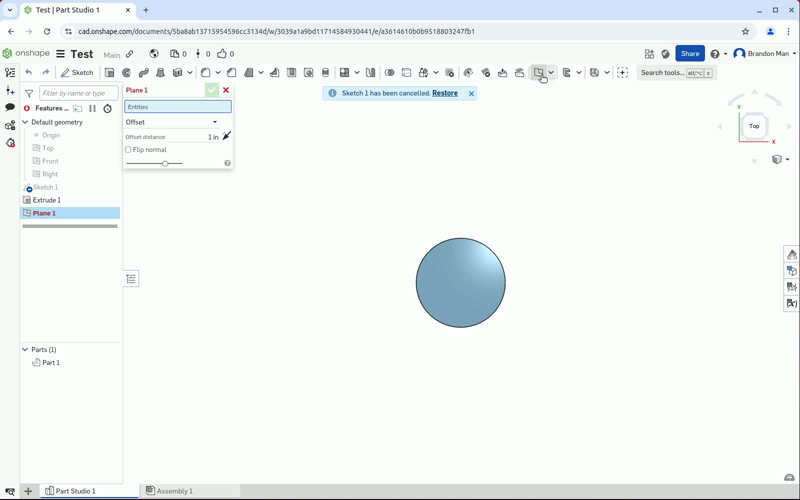
mouse_move(73, 150)
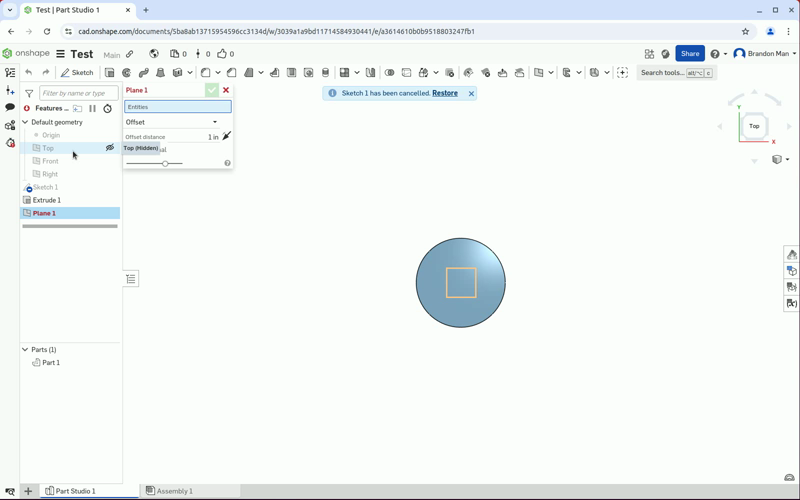
click(73, 150)
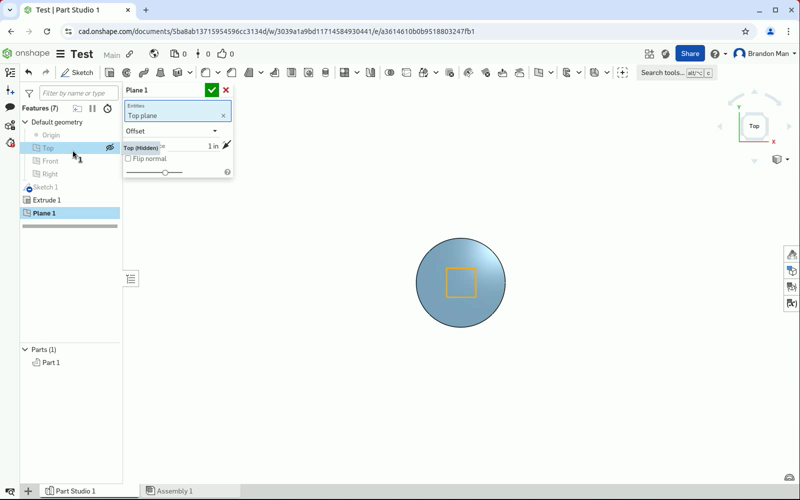
key(tab, 2)
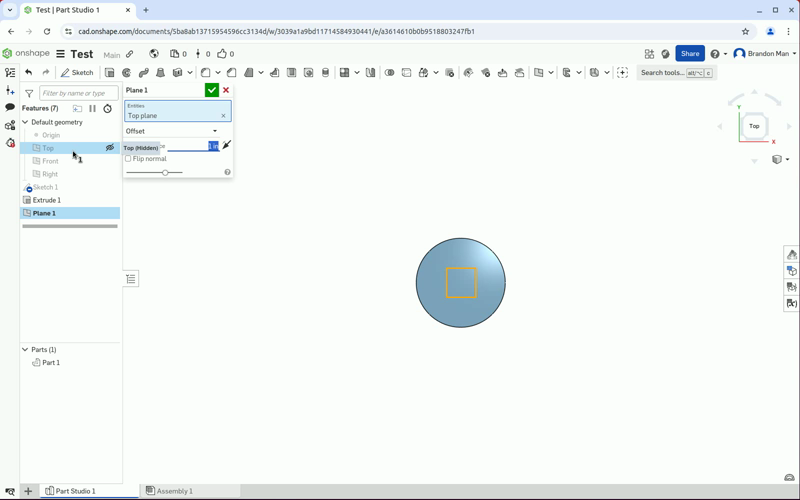
text(4.344)
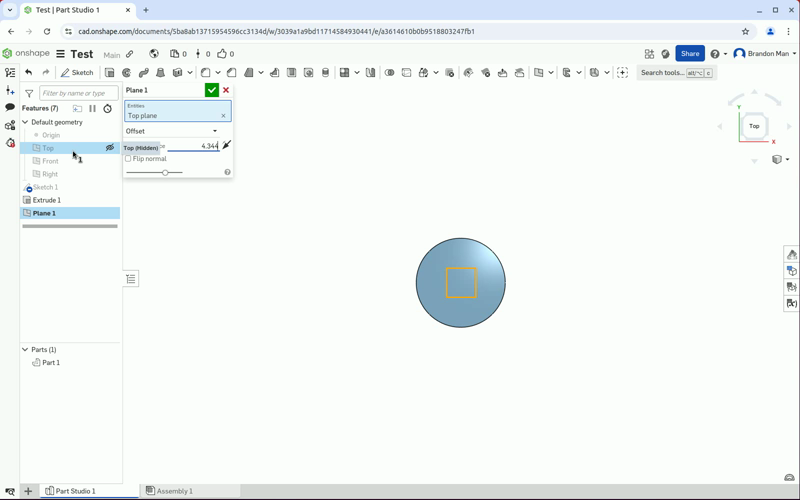
key(enter, 2)
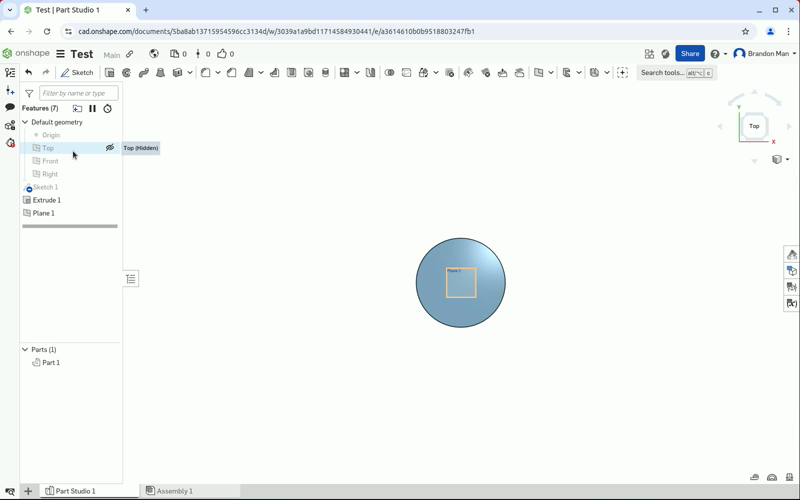
key(shift+s)
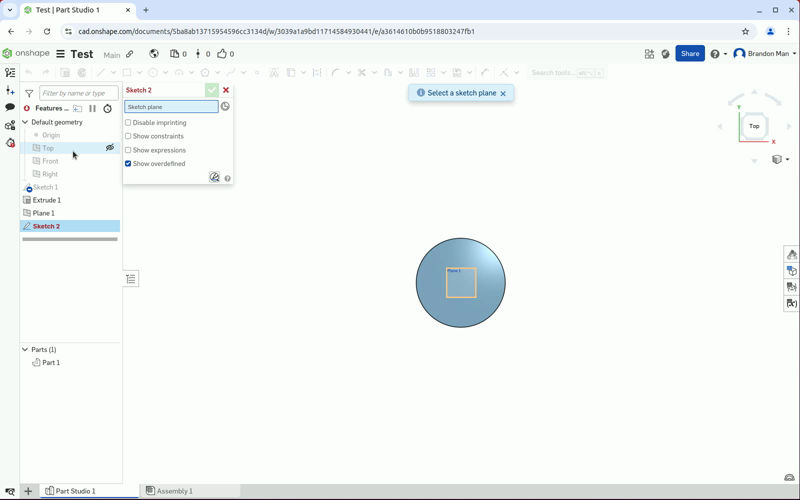
mouse_move(73, 215)
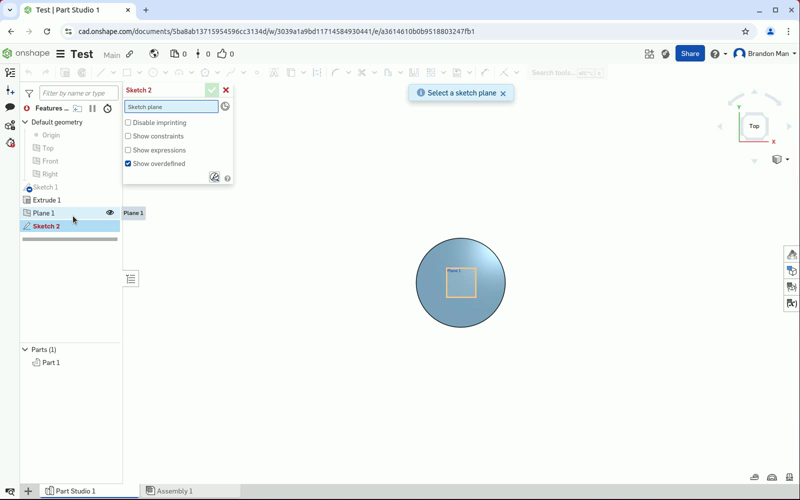
click(73, 215)
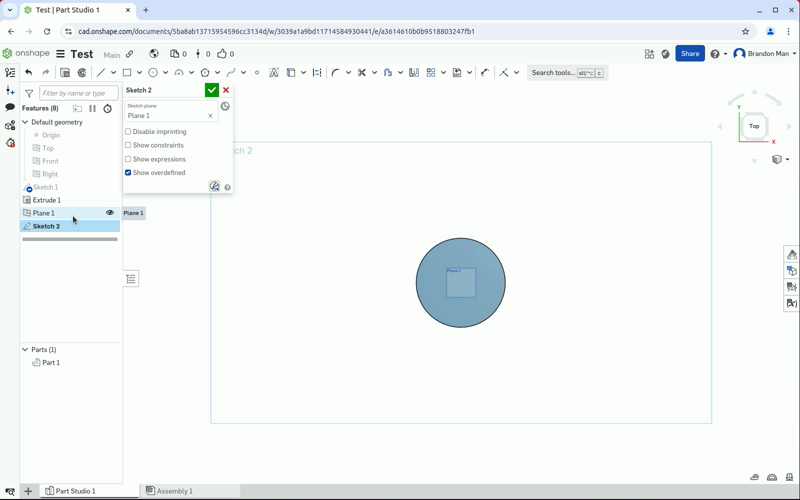
mouse_move(73, 352)
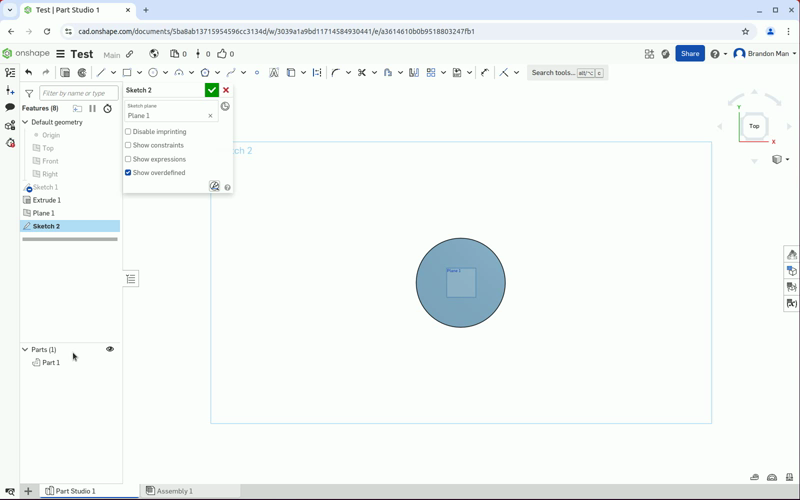
key(y)
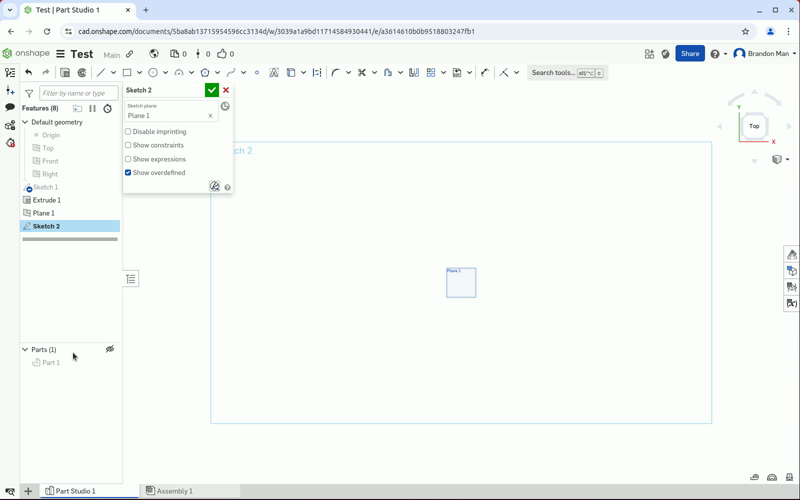
key(c)
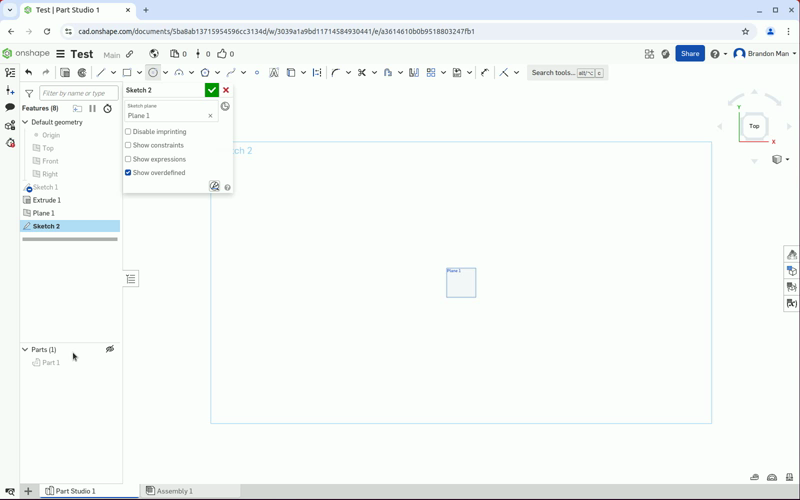
key_down(shift)
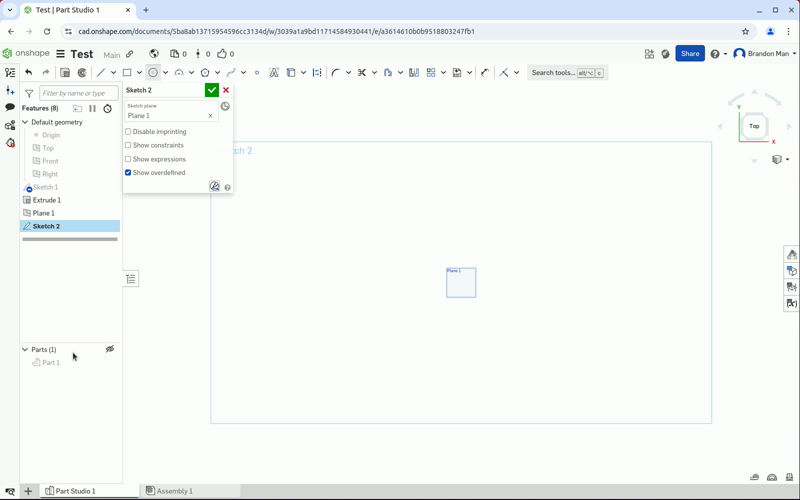
mouse_move(461, 282)
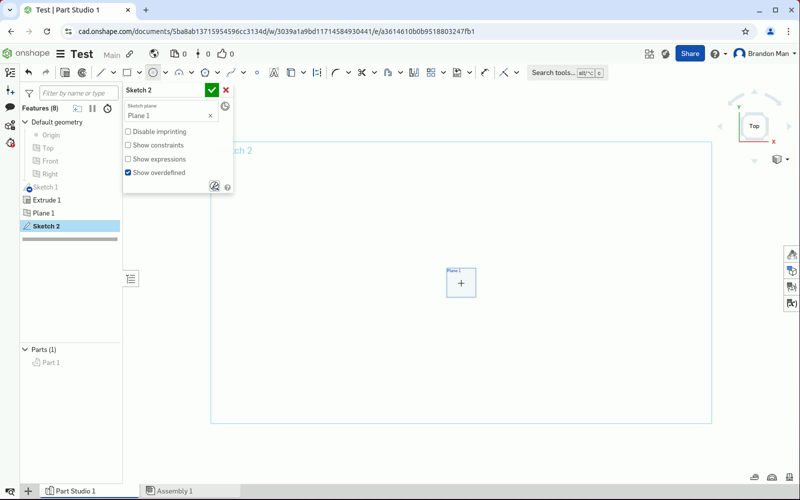
click(461, 282)
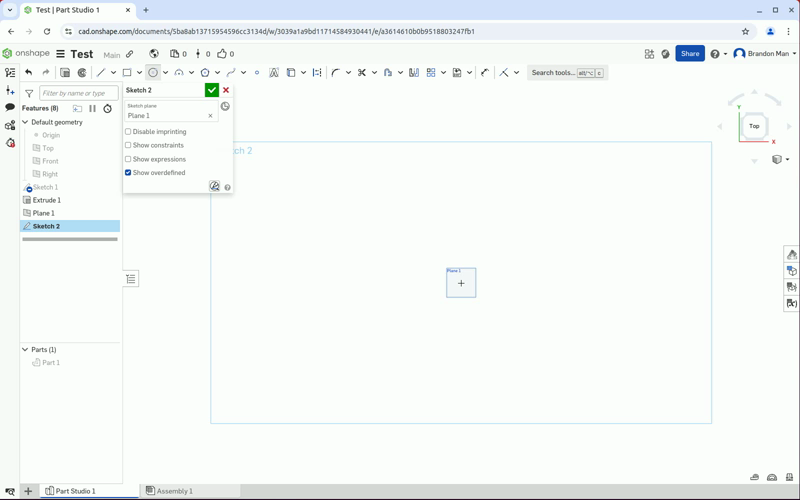
key_up(shift)
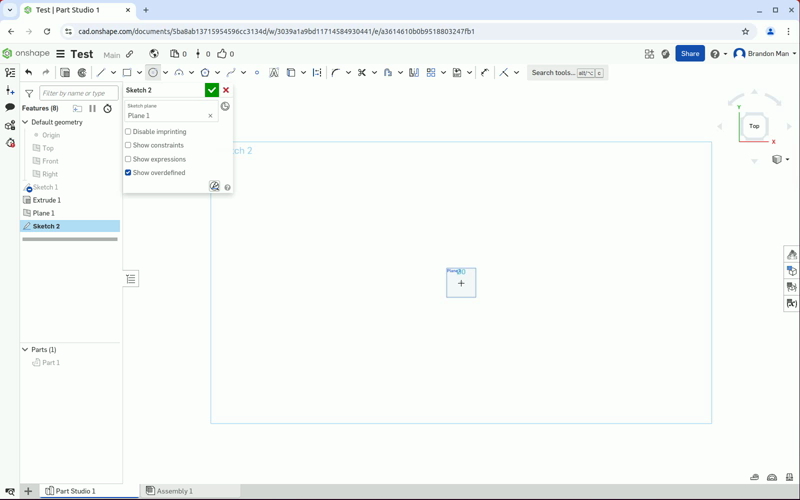
mouse_move(482, 282)
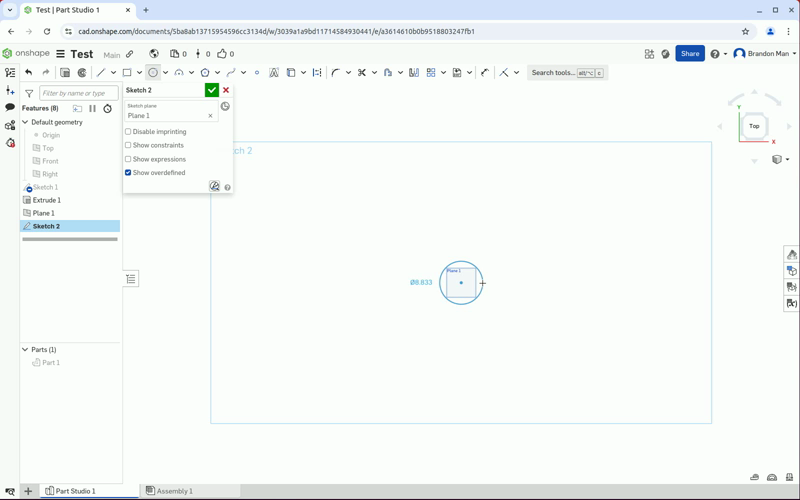
click(482, 282)
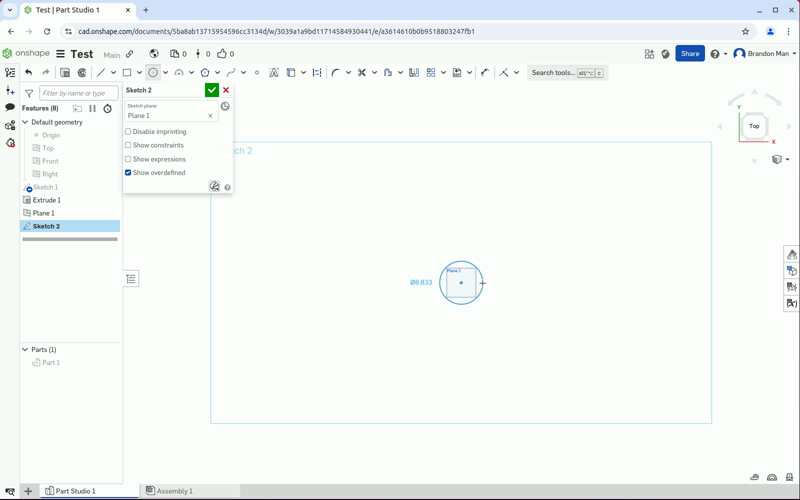
key(esc)
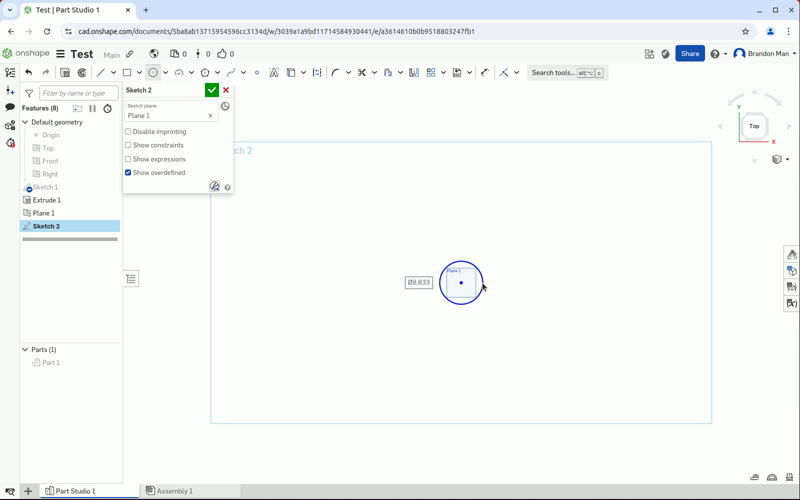
mouse_move(476, 284)
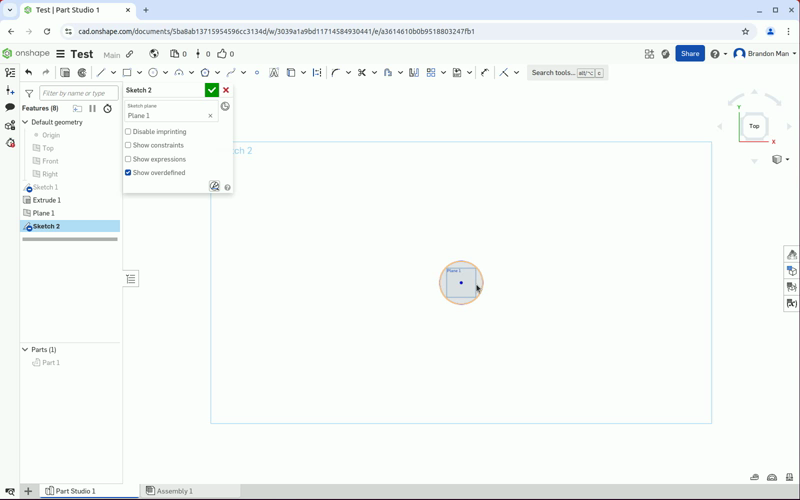
scroll(6)
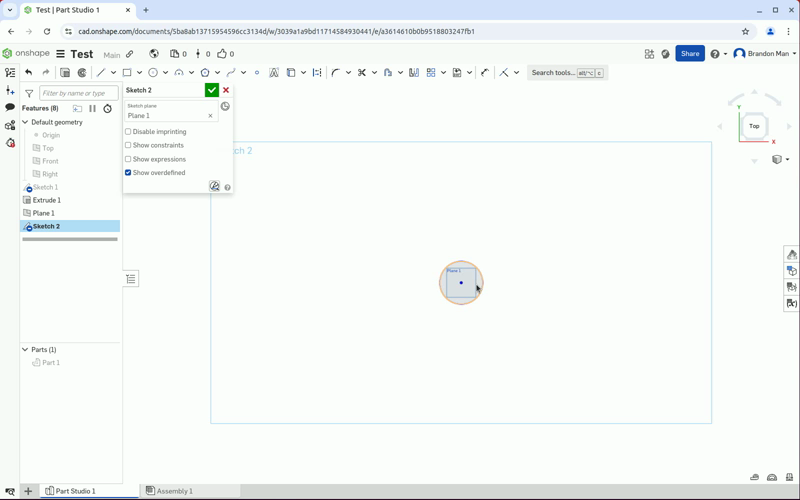
scroll(6)
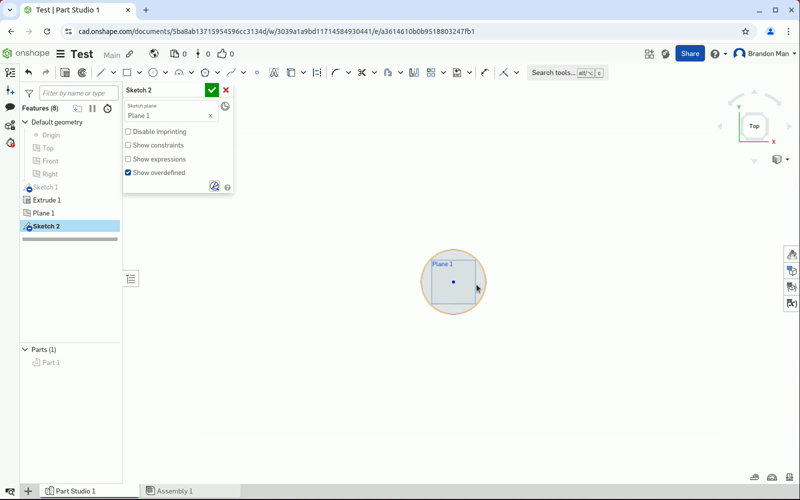
scroll(6)
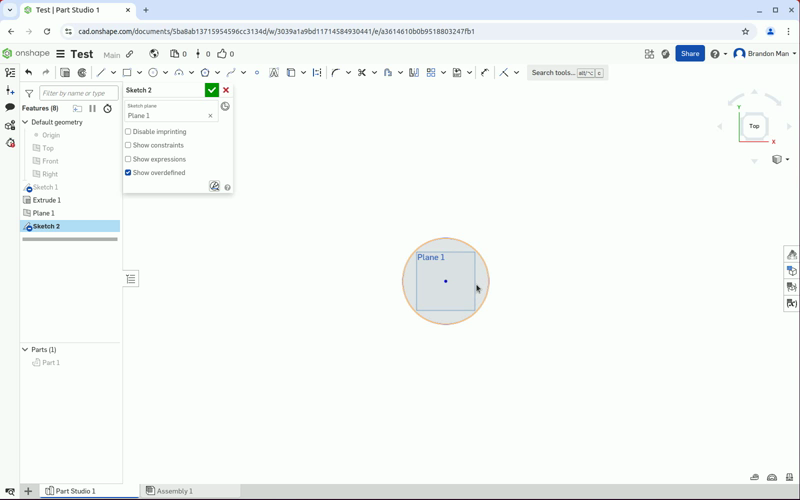
scroll(6)
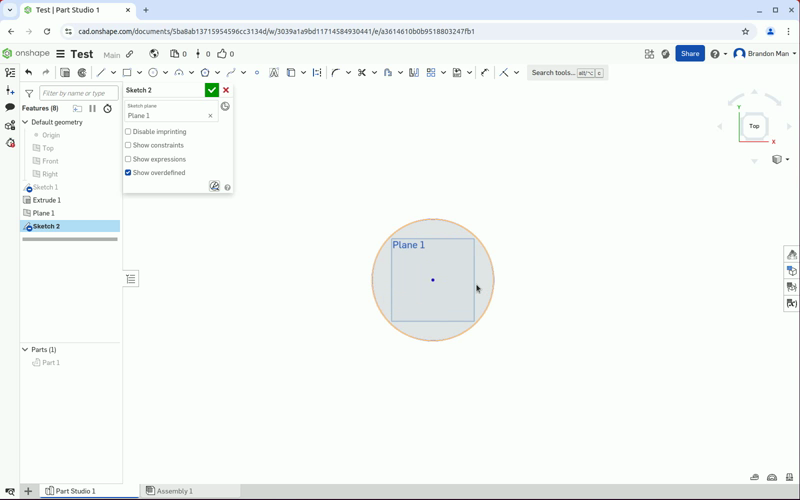
scroll(6)
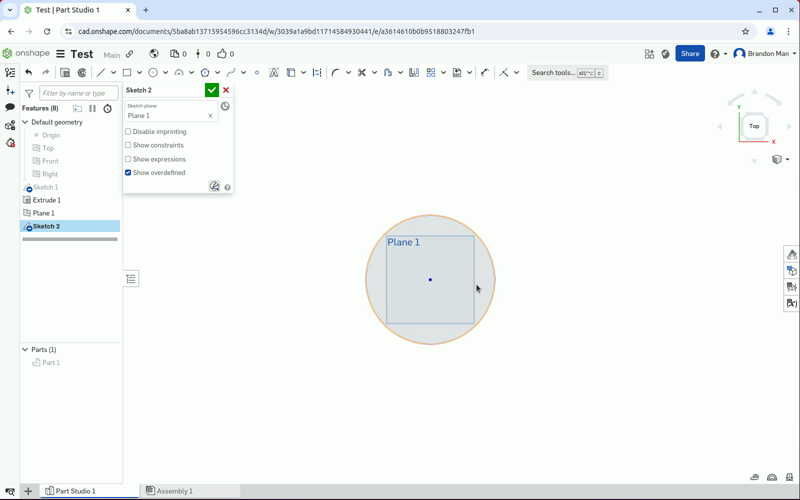
scroll(6)
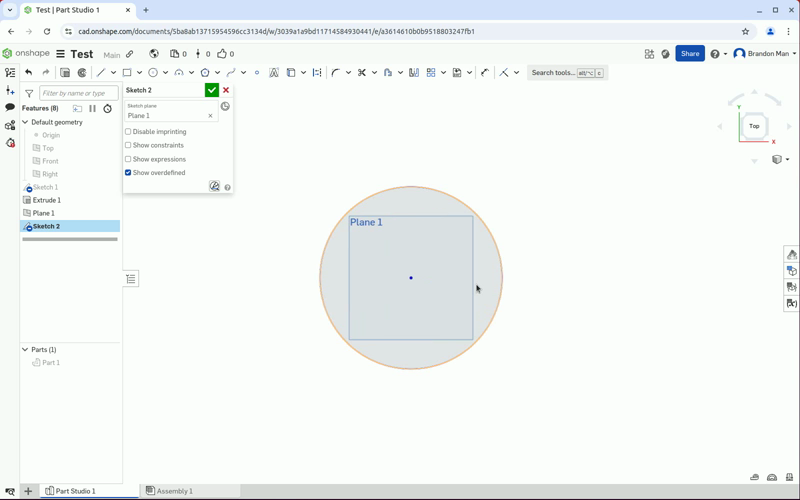
scroll(6)
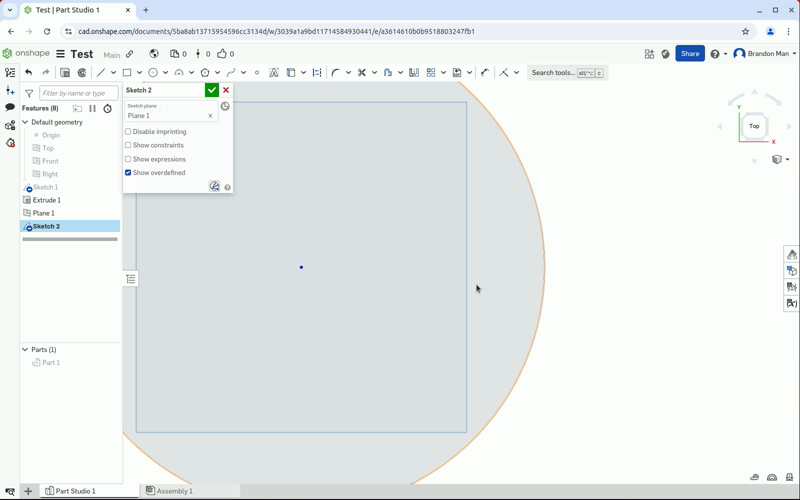
click(476, 284)
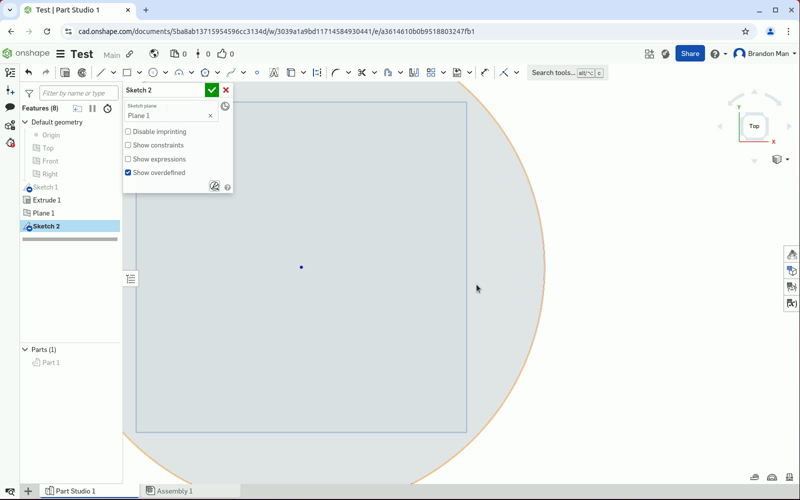
scroll(-6)
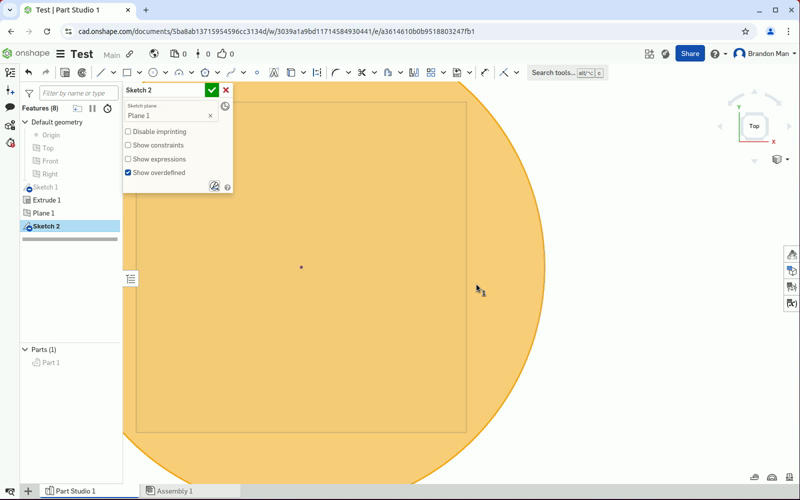
scroll(-6)
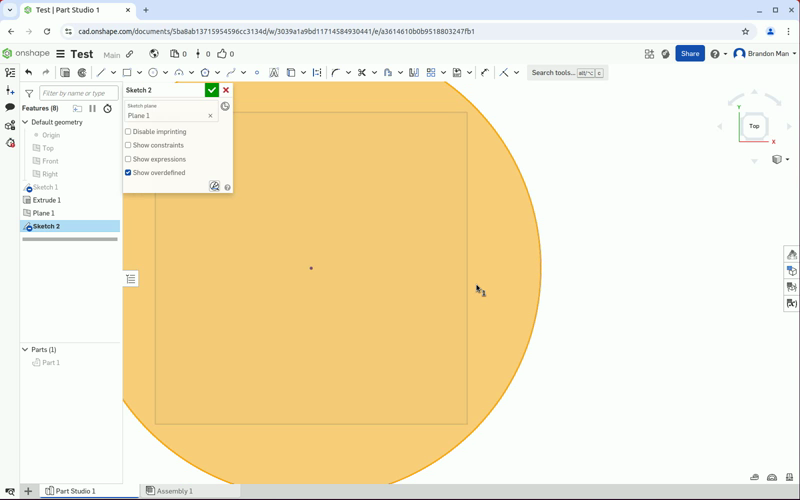
scroll(-6)
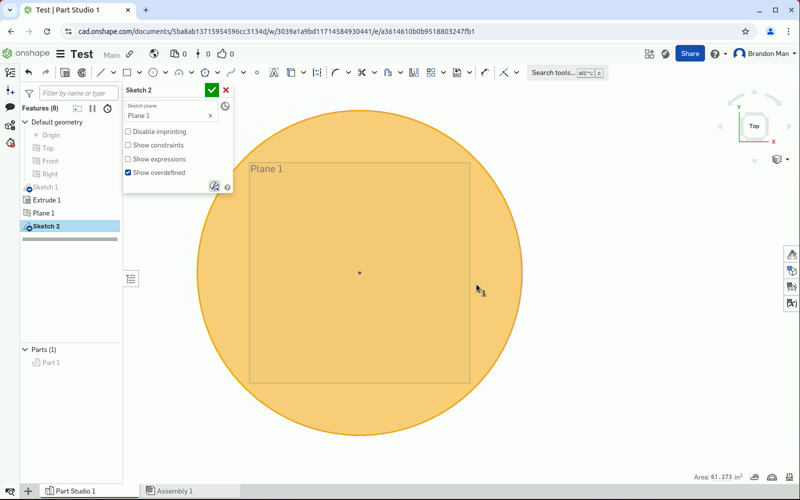
scroll(-6)
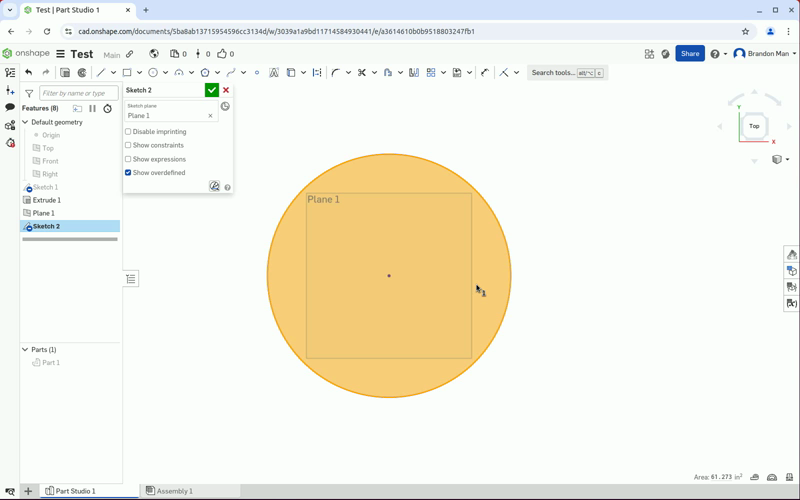
scroll(-6)
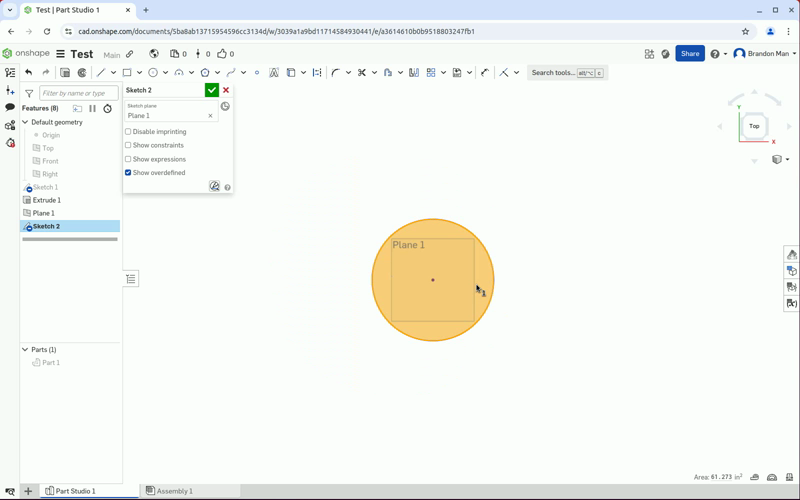
scroll(-6)
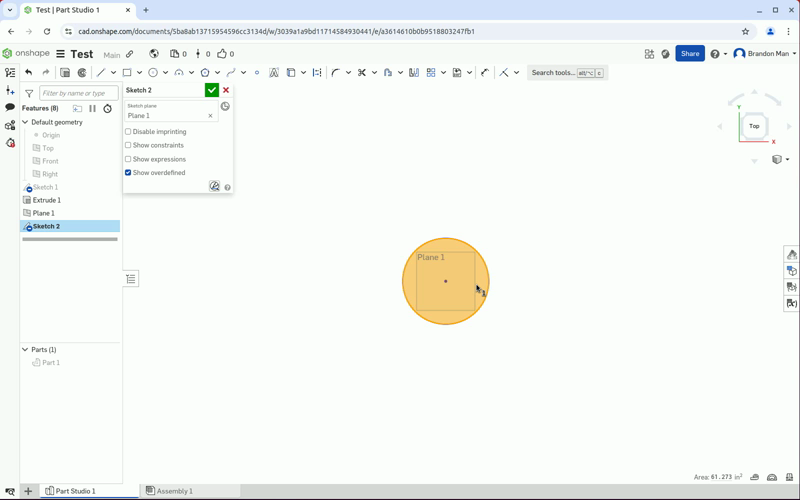
scroll(-6)
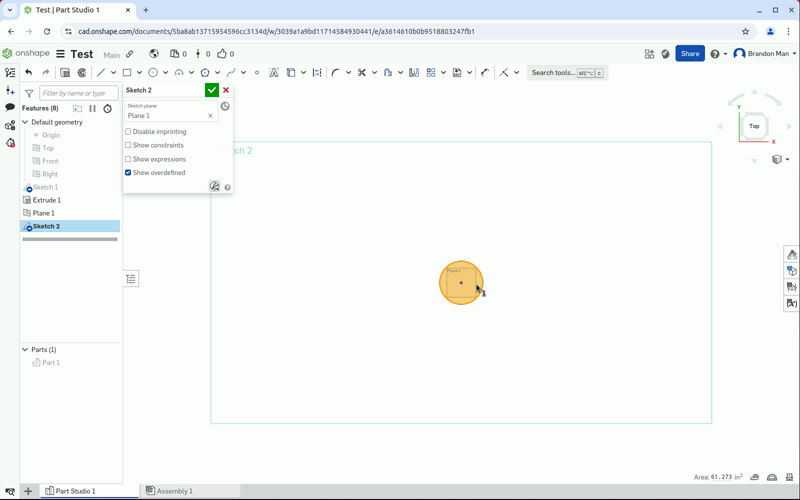
mouse_move(73, 352)
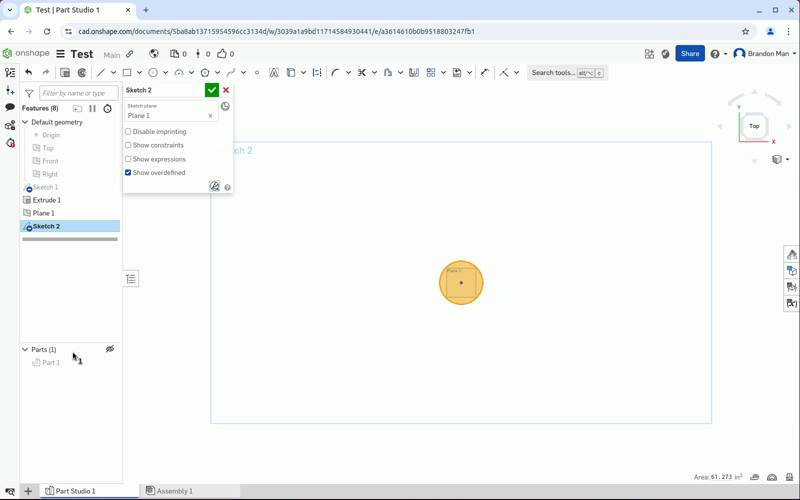
key(shift+y)
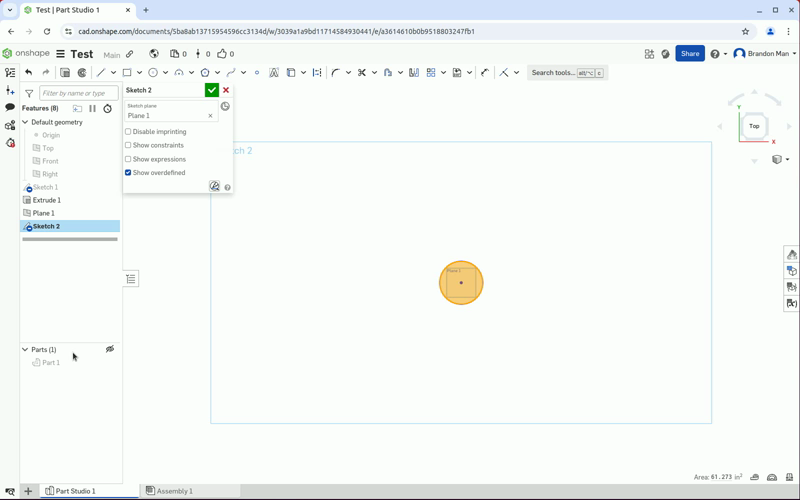
key(shift+e)
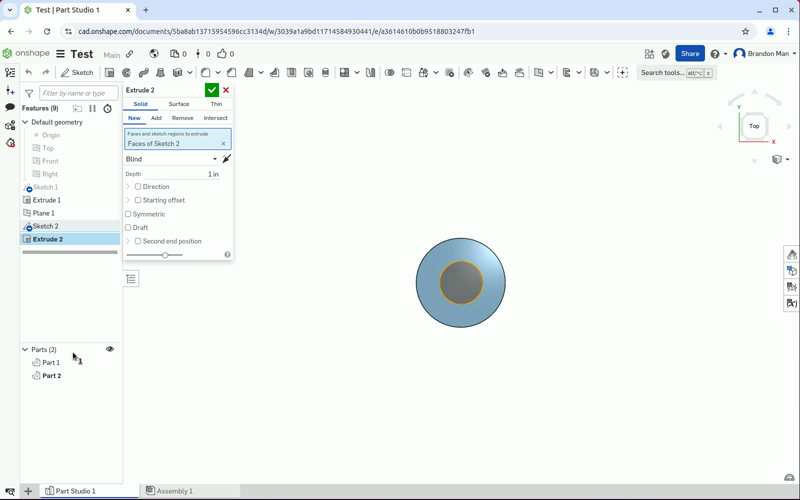
mouse_move(143, 106)
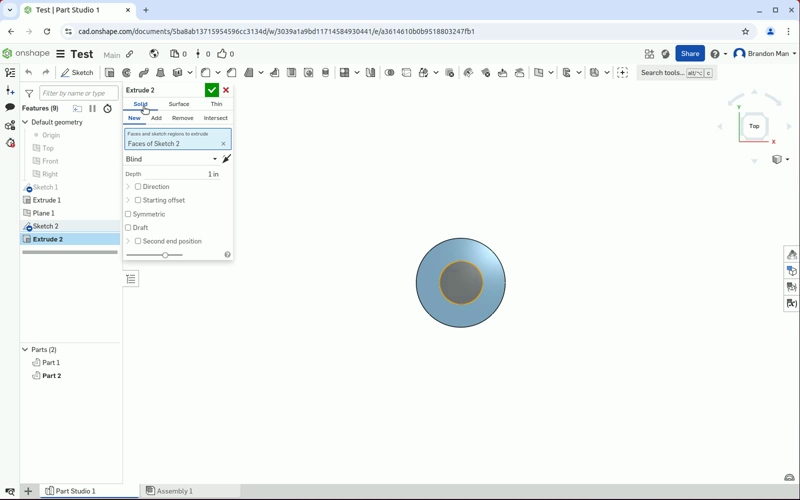
click(143, 106)
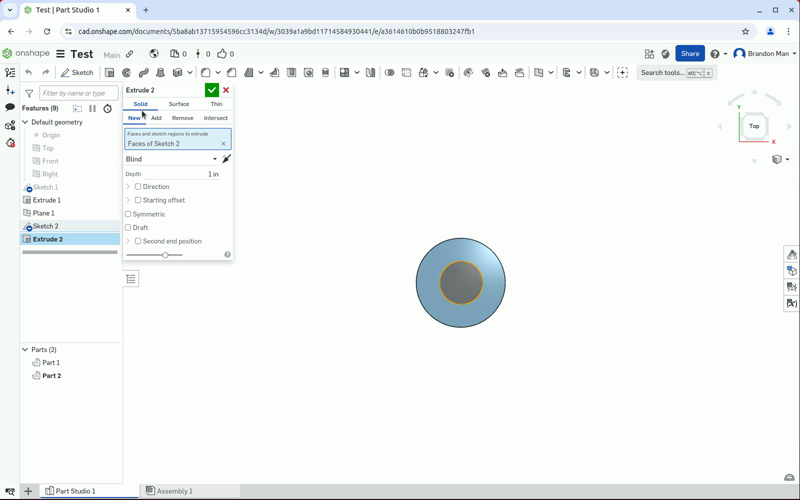
mouse_move(137, 120)
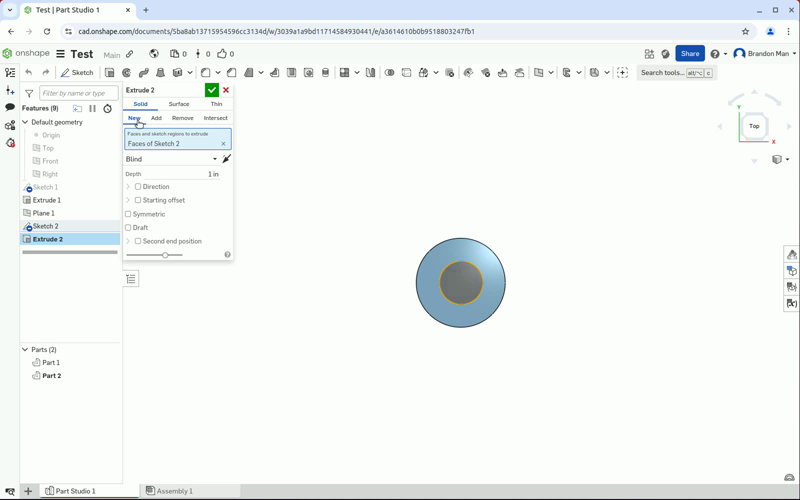
click(137, 120)
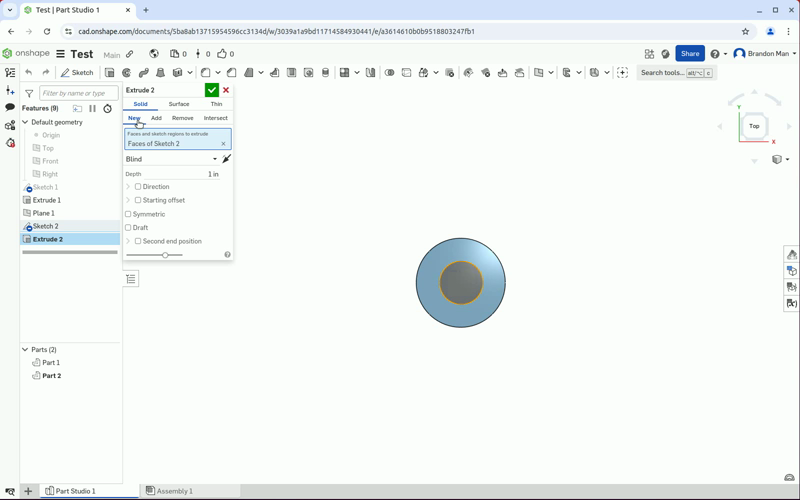
key(tab, 4)
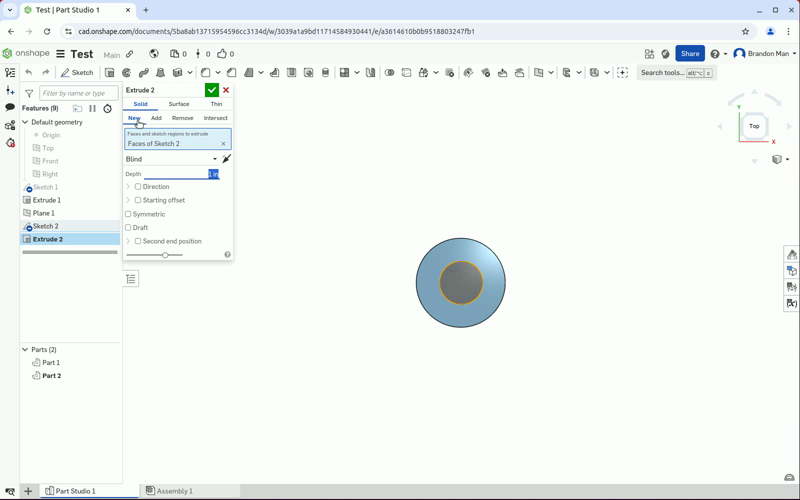
text(18.775)
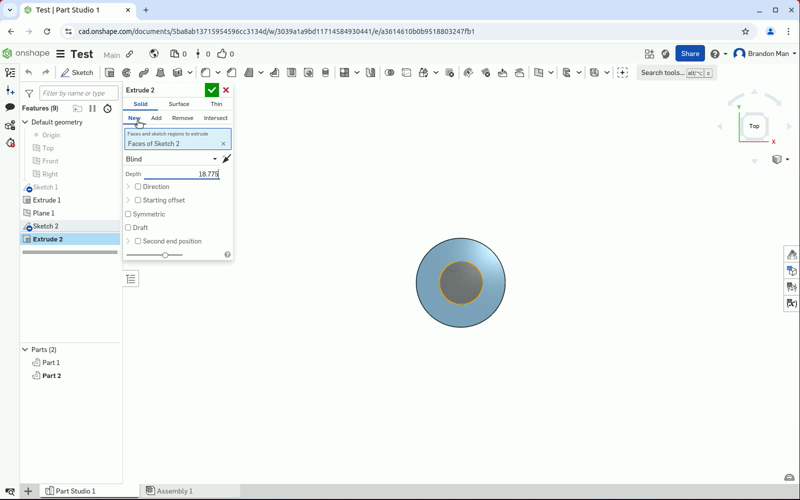
key(enter)
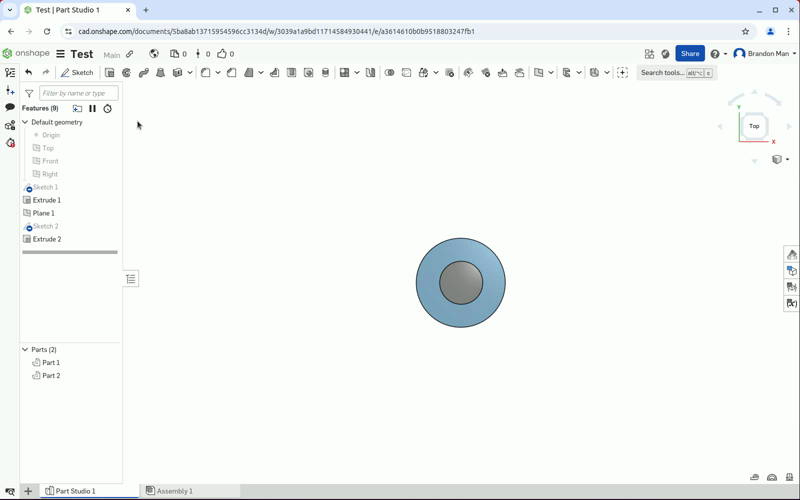
key(shift+h)
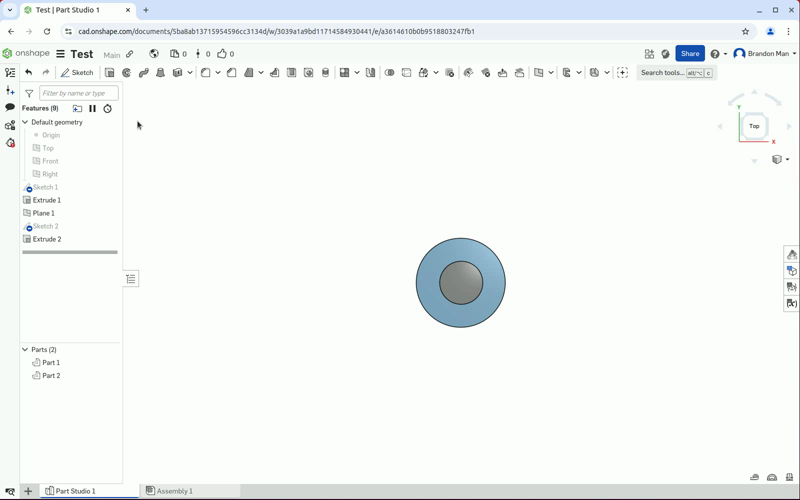
key(shift+h)
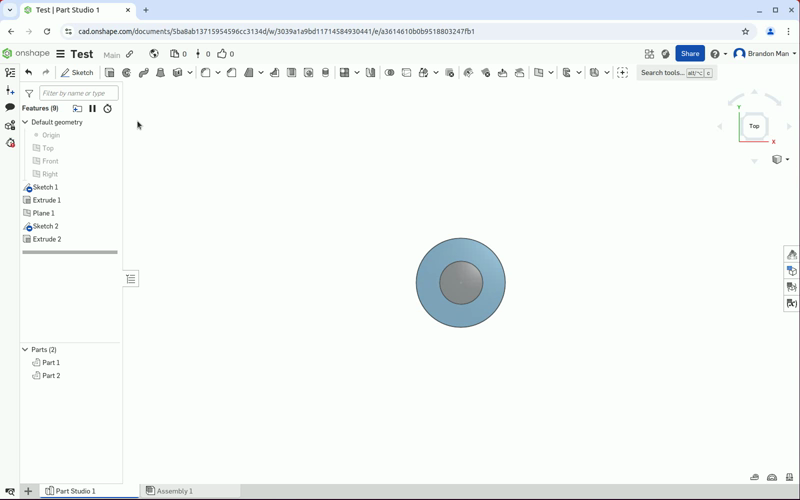
key(shift+7)
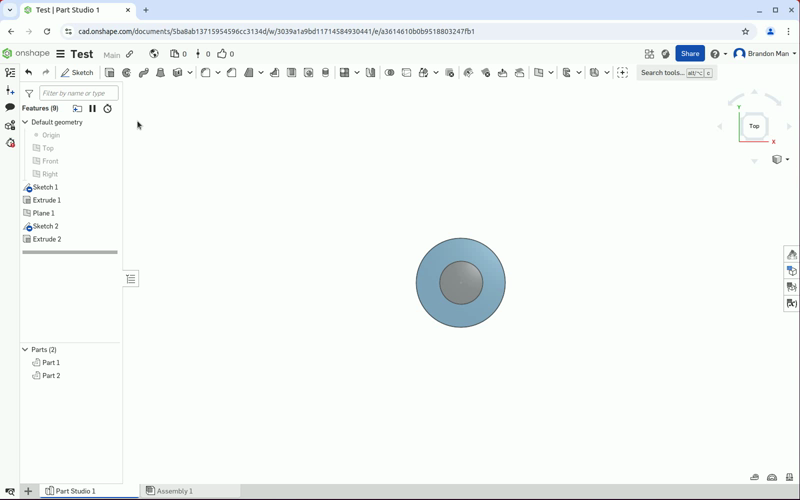
key(up, 3)
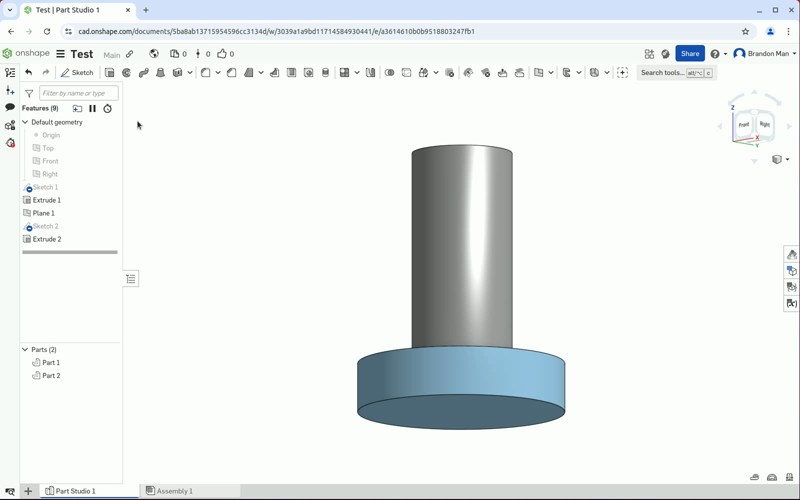
key(left, 3)
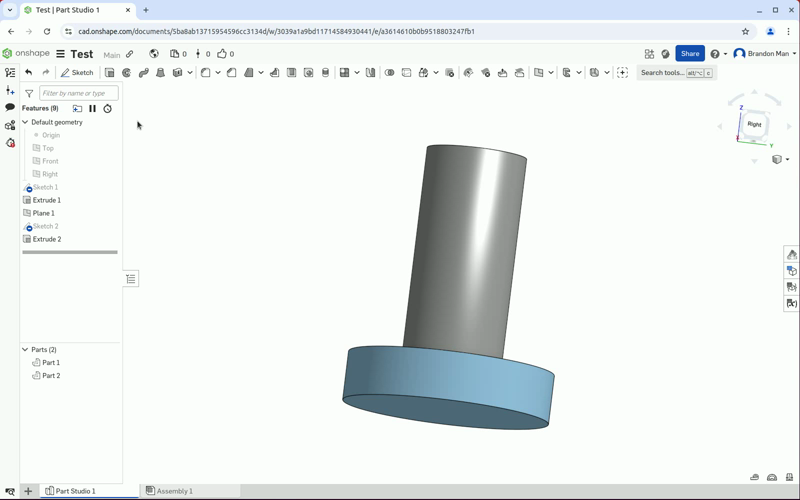
key(right, 3)
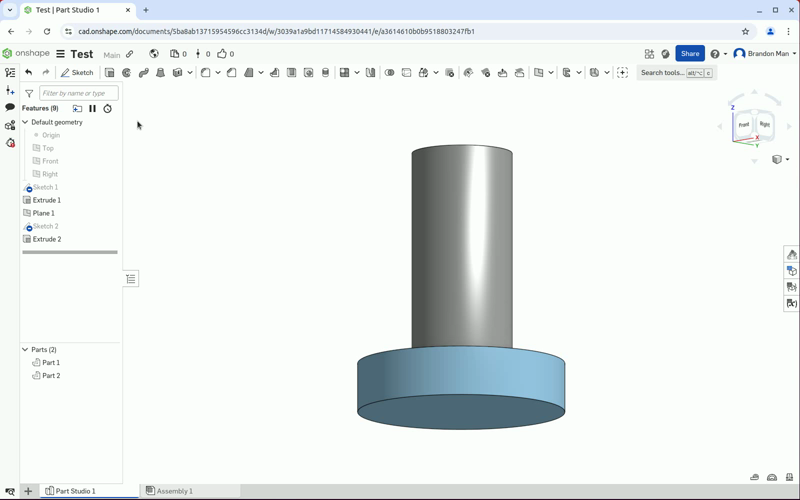
key(down, 3)
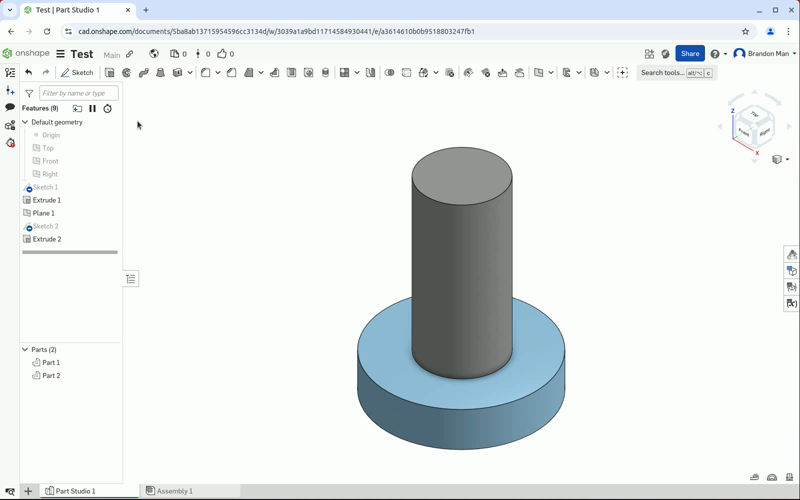
mouse_move(73, 189)
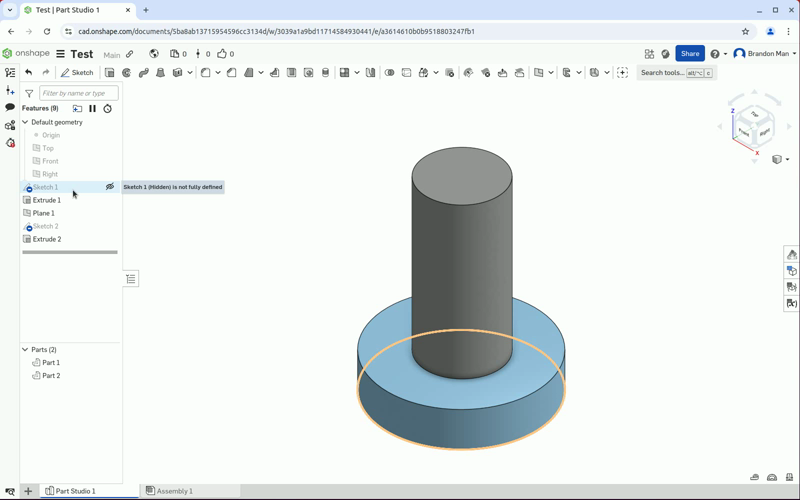
click(73, 189)